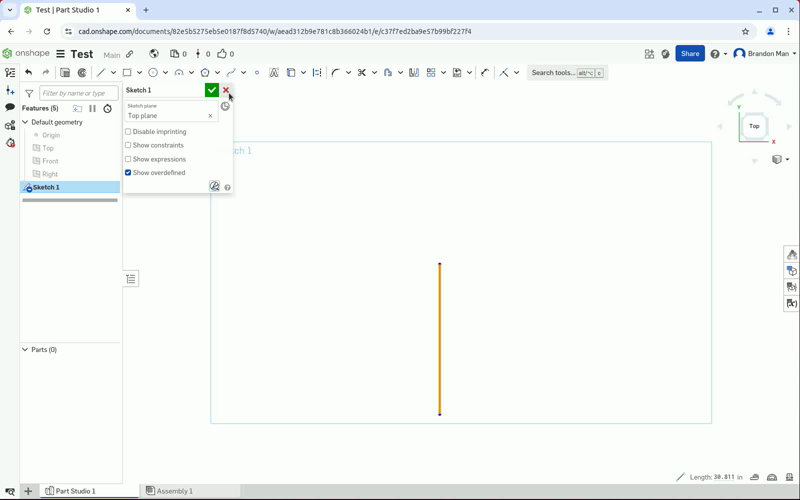
key(shift+h)
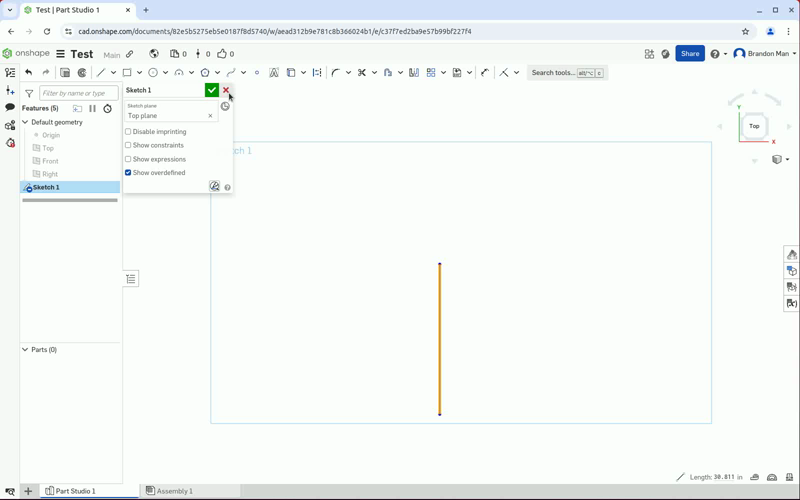
key(shift+s)
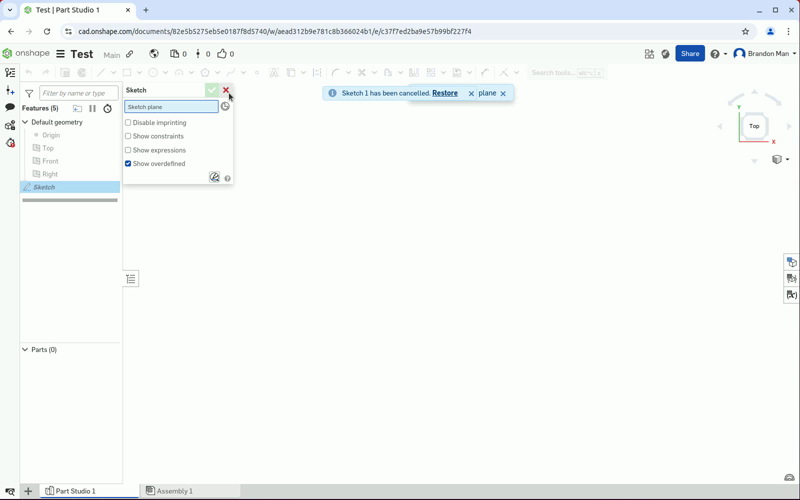
mouse_move(73, 150)
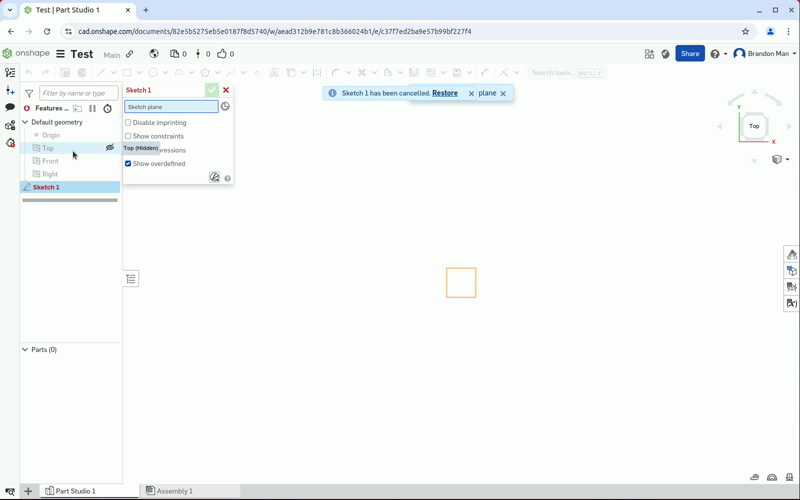
click(73, 150)
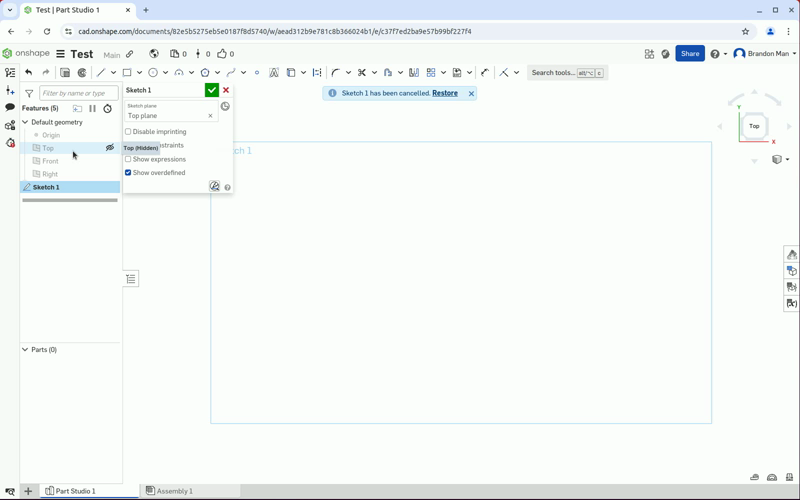
mouse_move(73, 352)
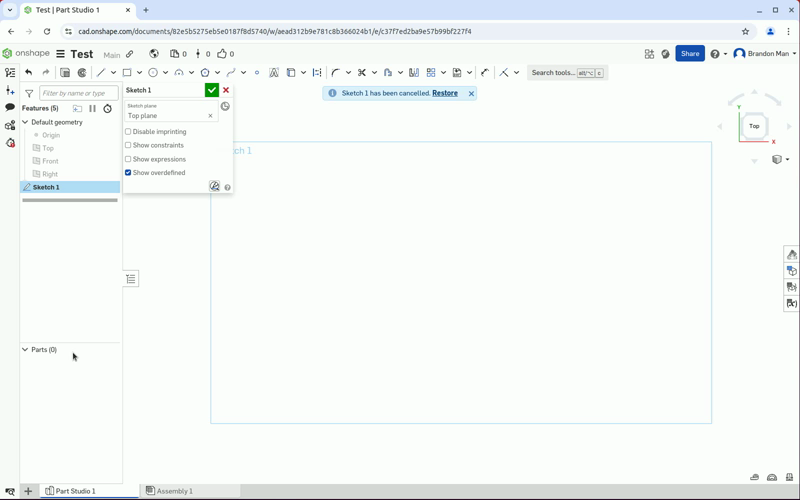
key(y)
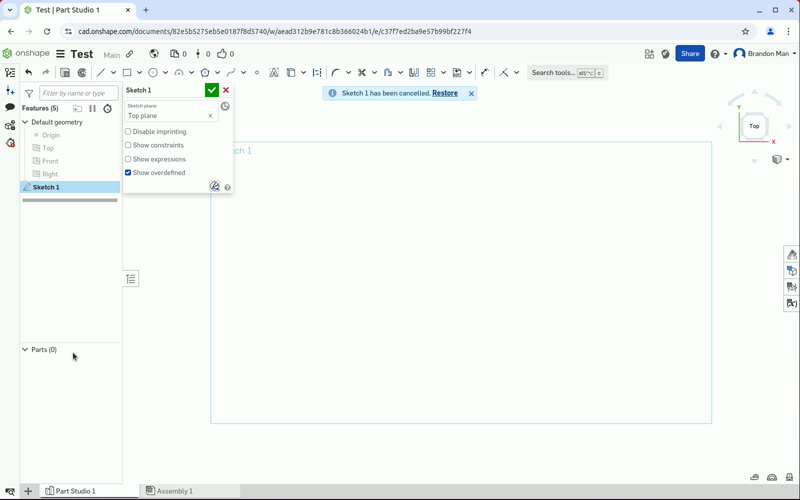
key(c)
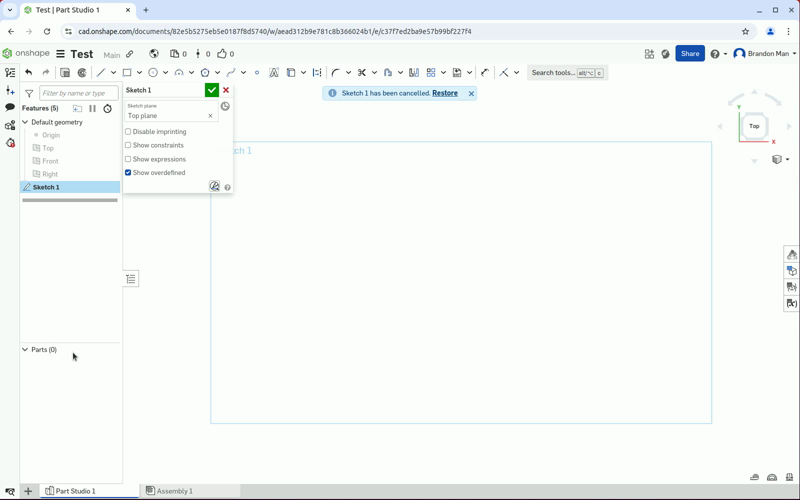
key_down(shift)
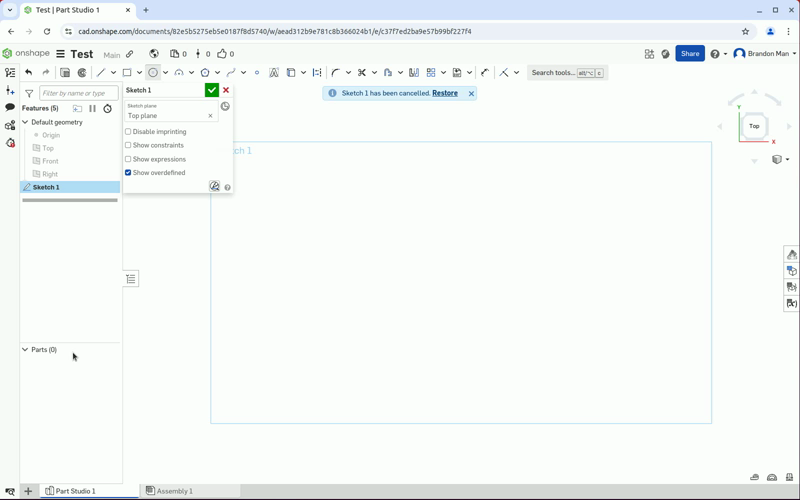
mouse_move(461, 282)
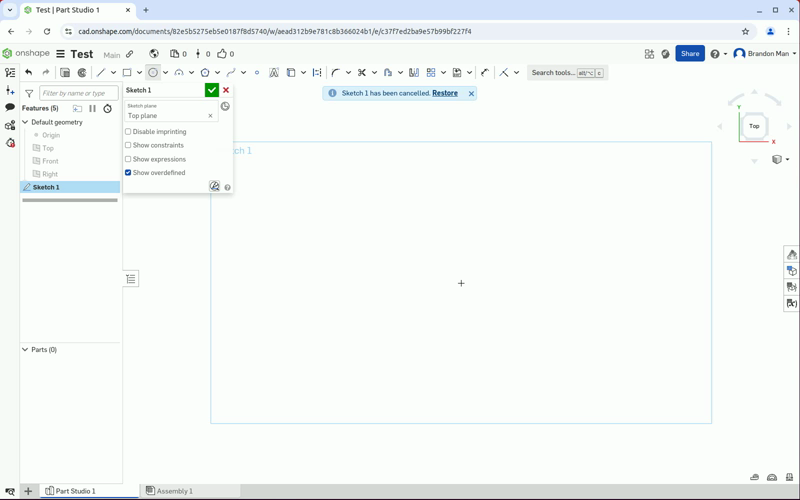
click(461, 282)
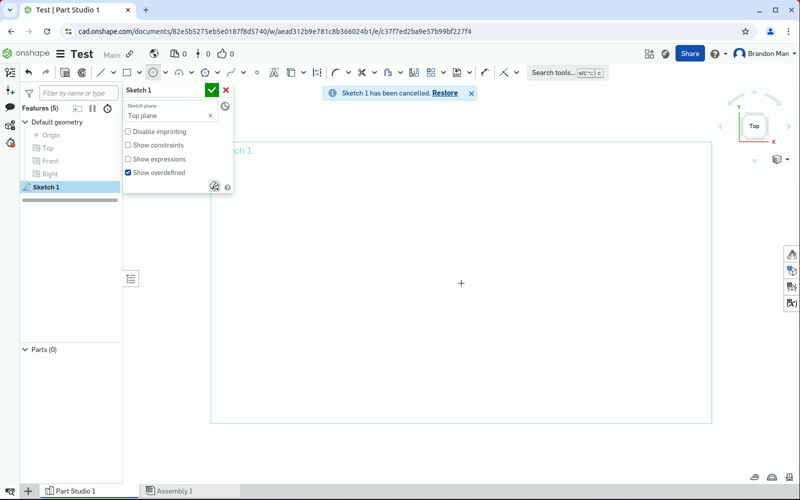
key_up(shift)
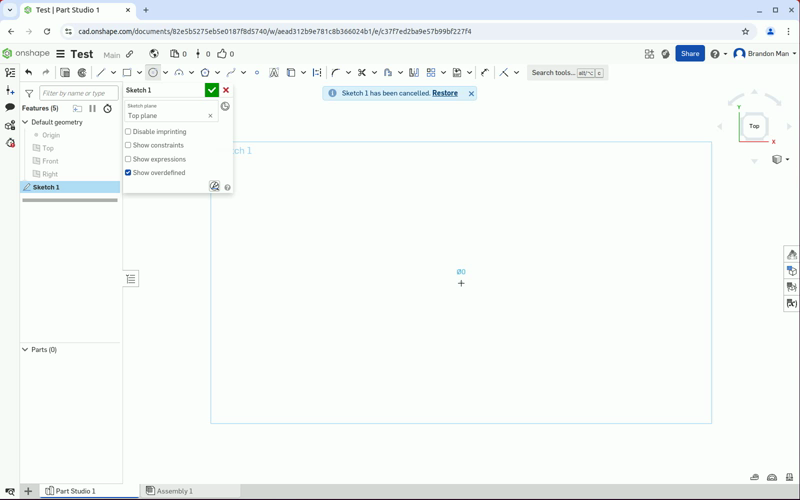
mouse_move(574, 282)
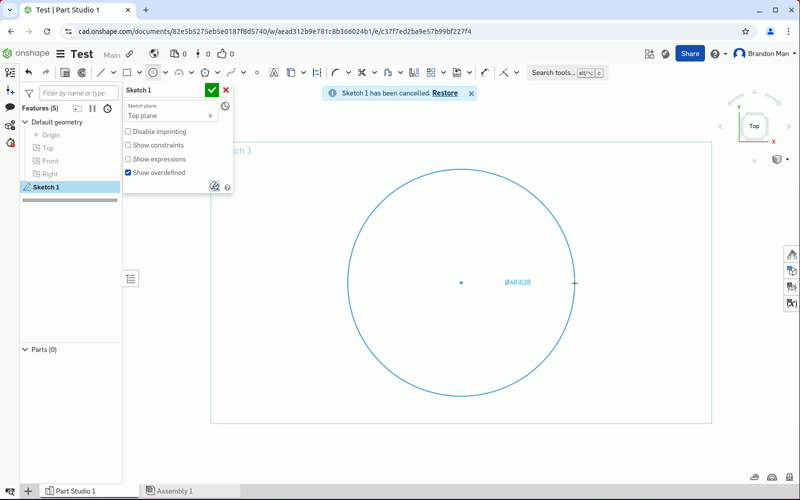
click(574, 282)
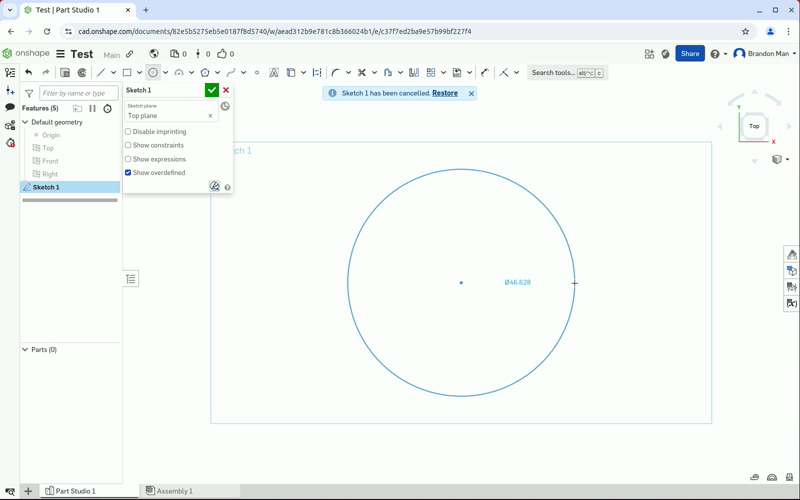
key(esc)
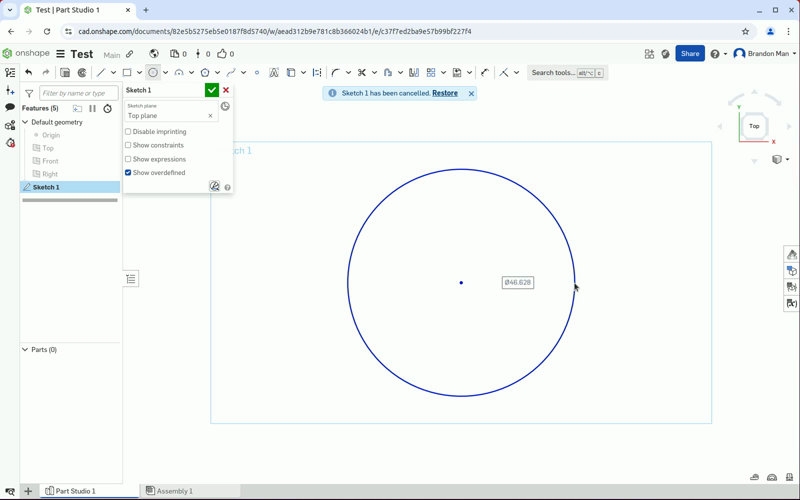
key(c)
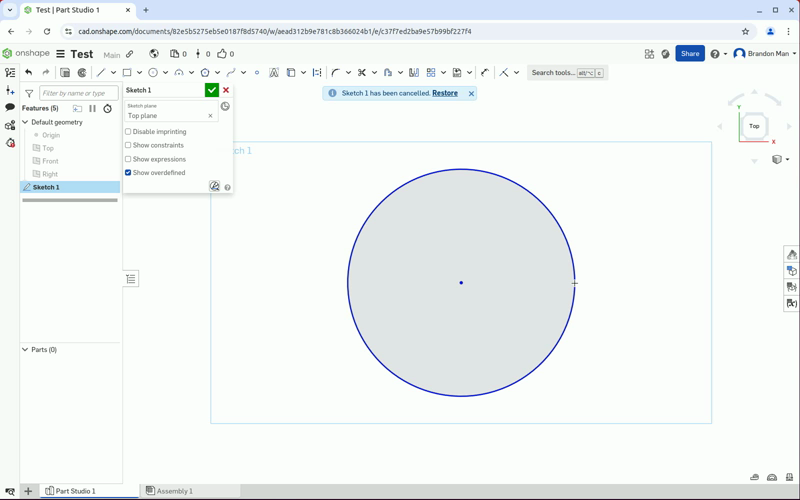
key_down(shift)
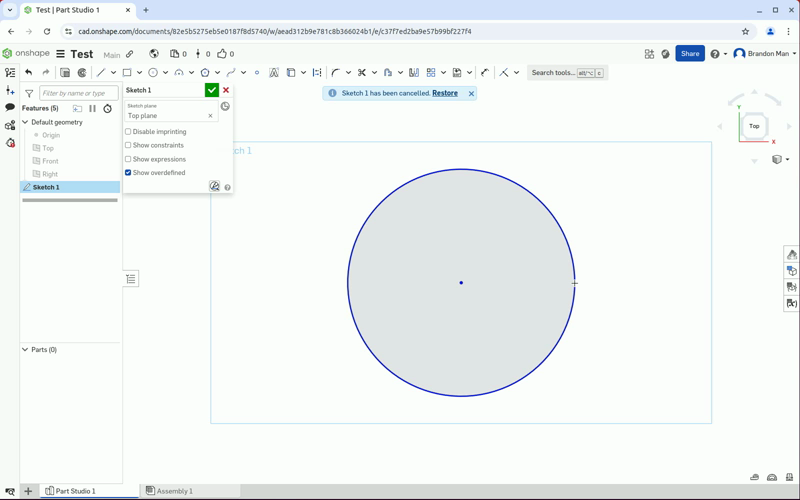
mouse_move(461, 282)
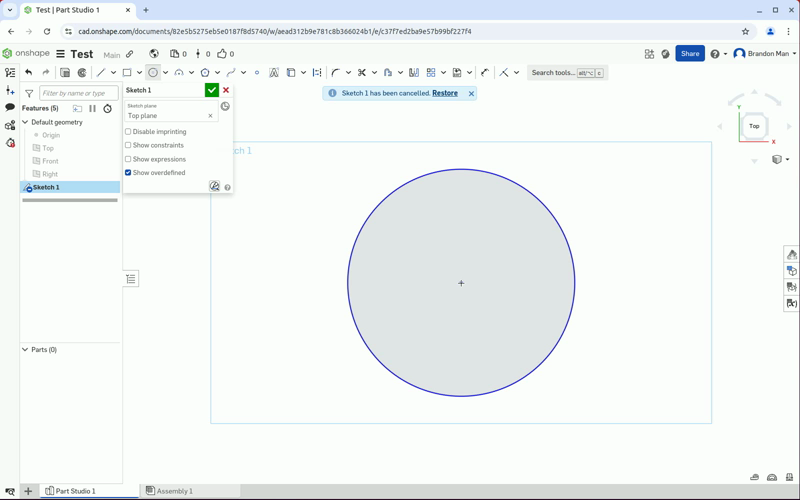
click(461, 282)
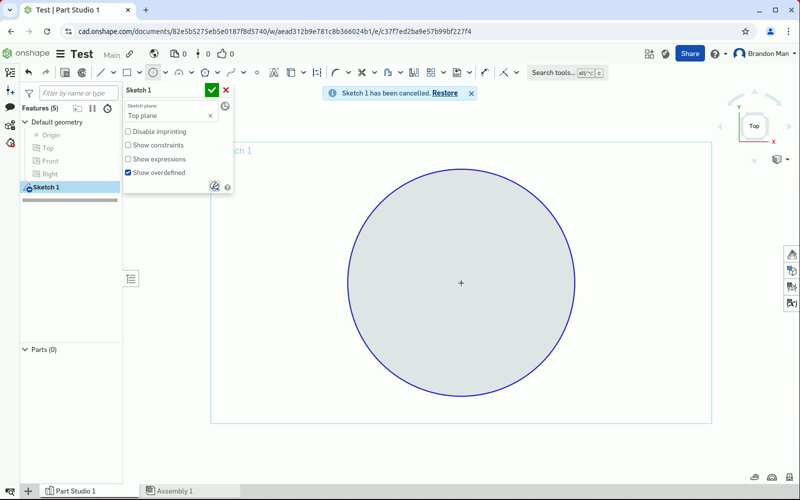
key_up(shift)
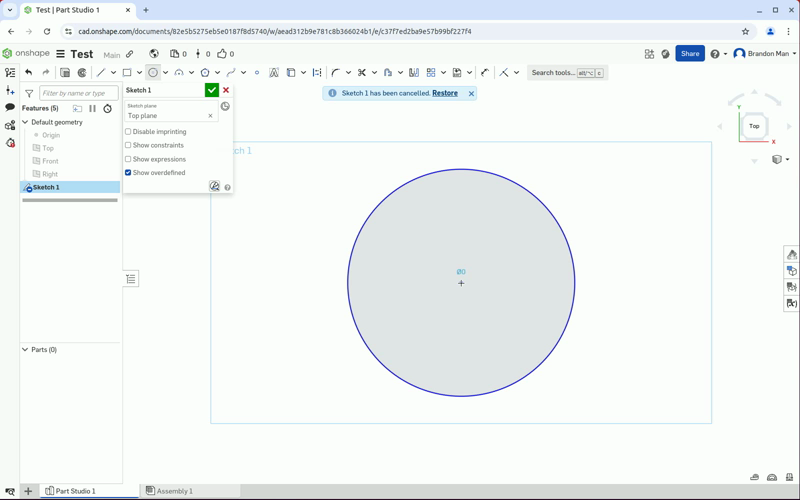
mouse_move(560, 282)
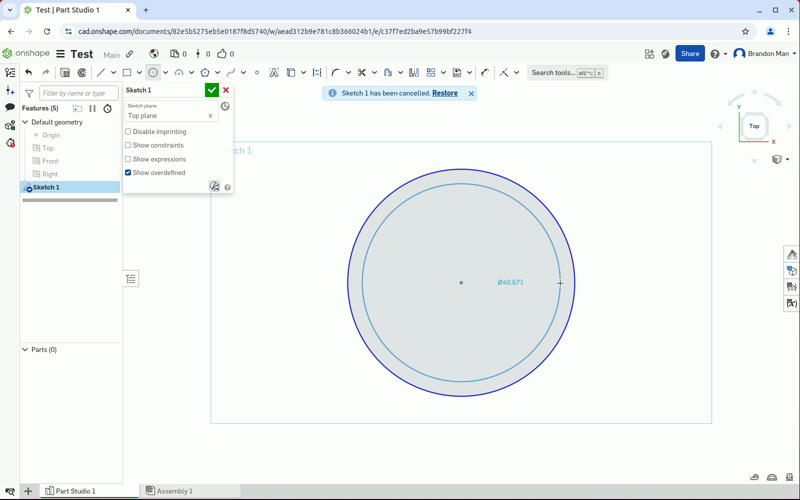
click(560, 282)
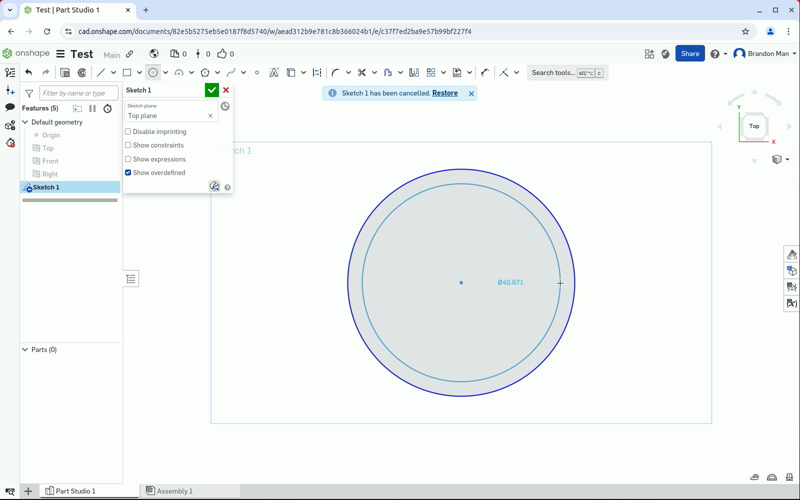
key(esc)
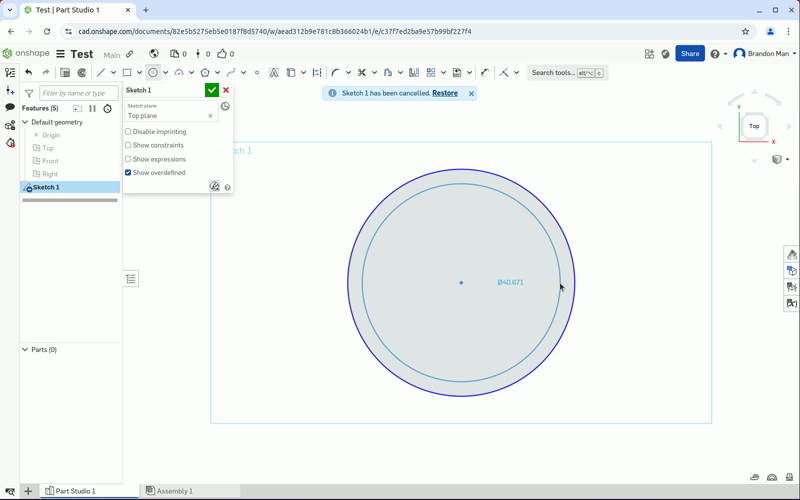
mouse_move(485, 179)
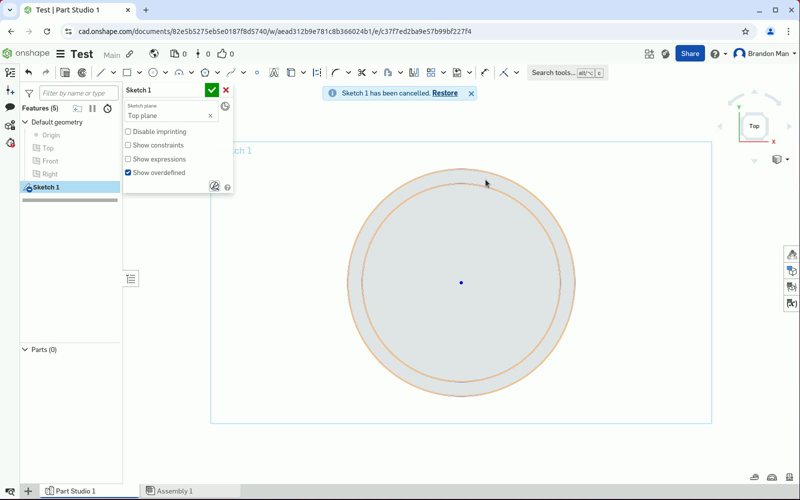
click(485, 179)
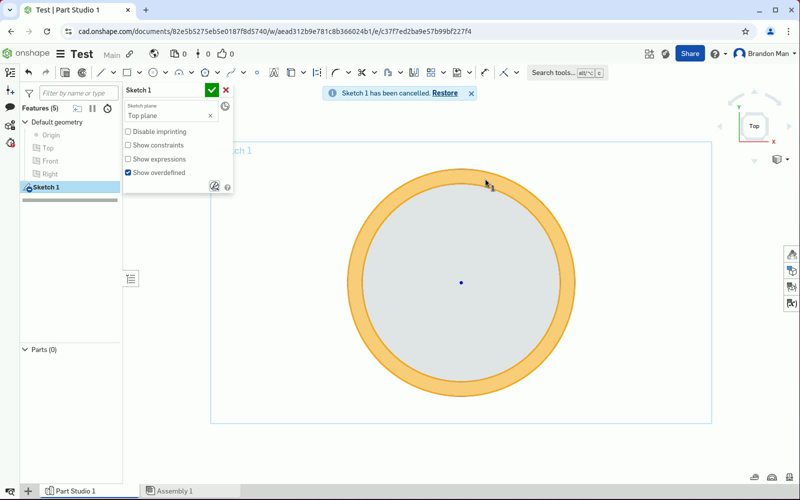
mouse_move(73, 352)
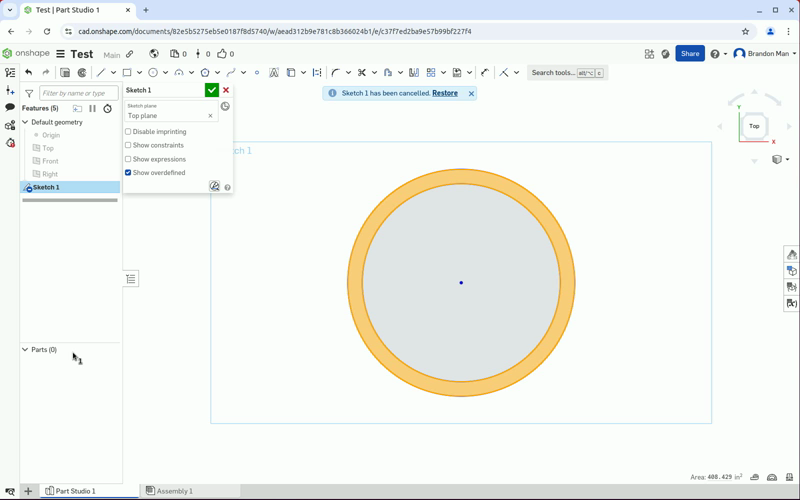
key(shift+y)
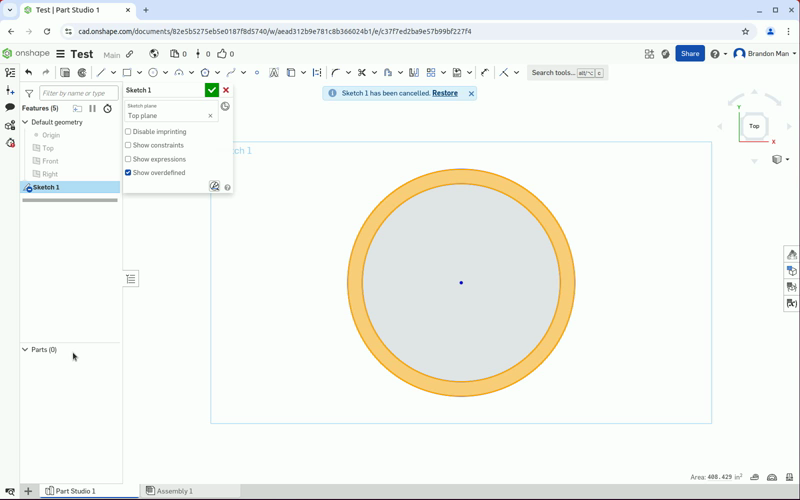
key(shift+e)
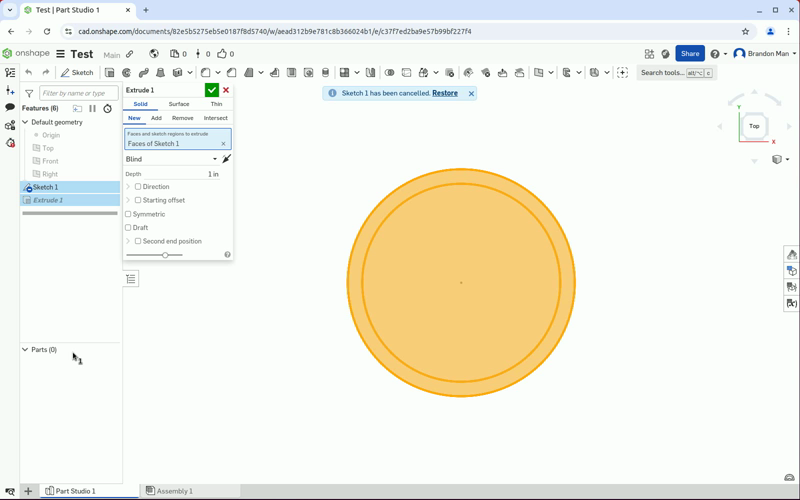
mouse_move(143, 106)
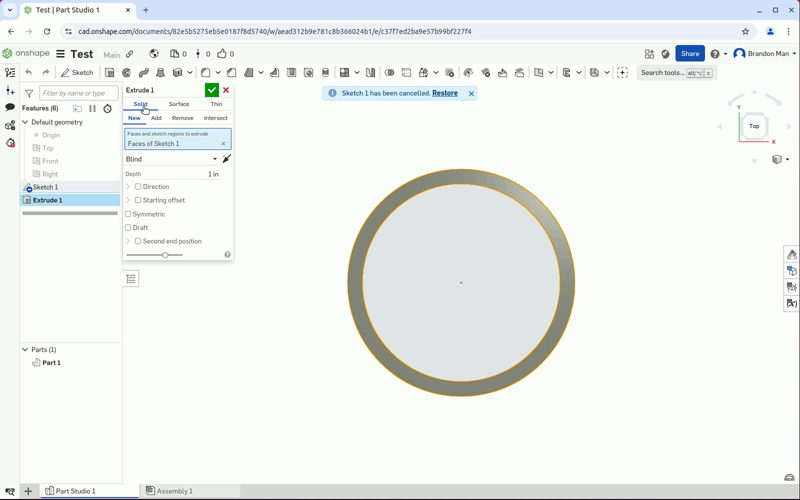
click(143, 106)
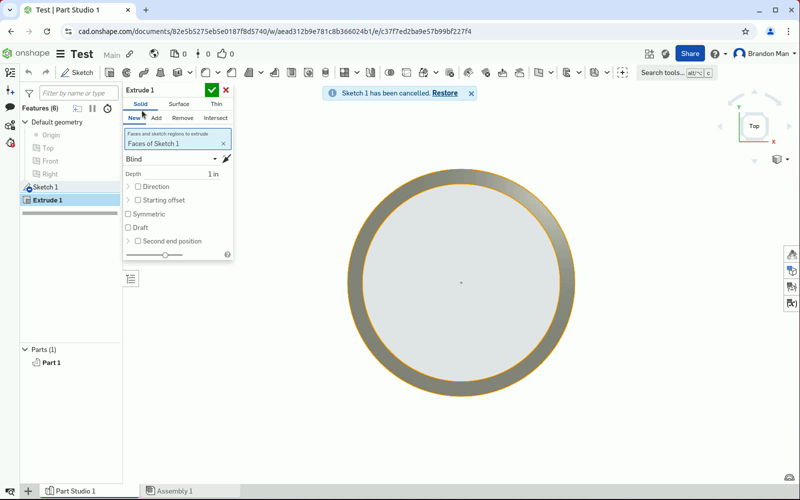
mouse_move(137, 120)
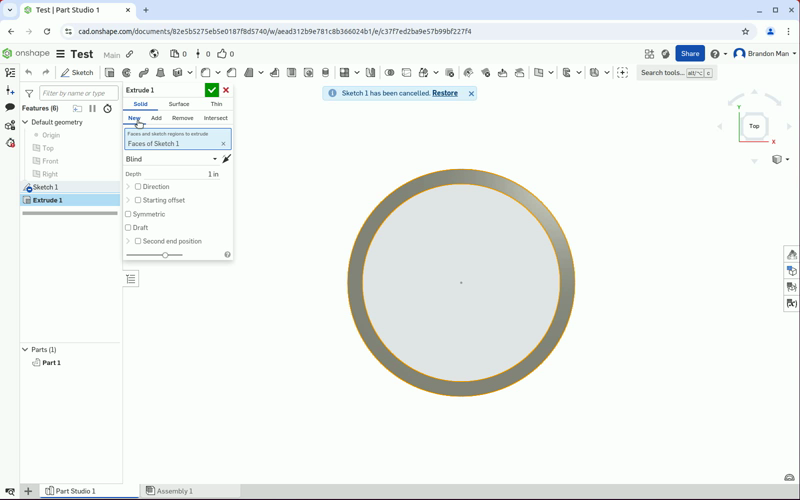
click(137, 120)
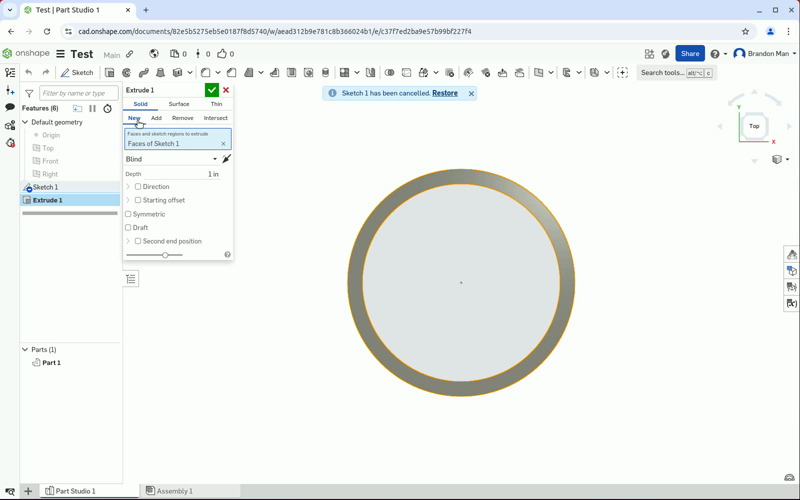
key(tab, 4)
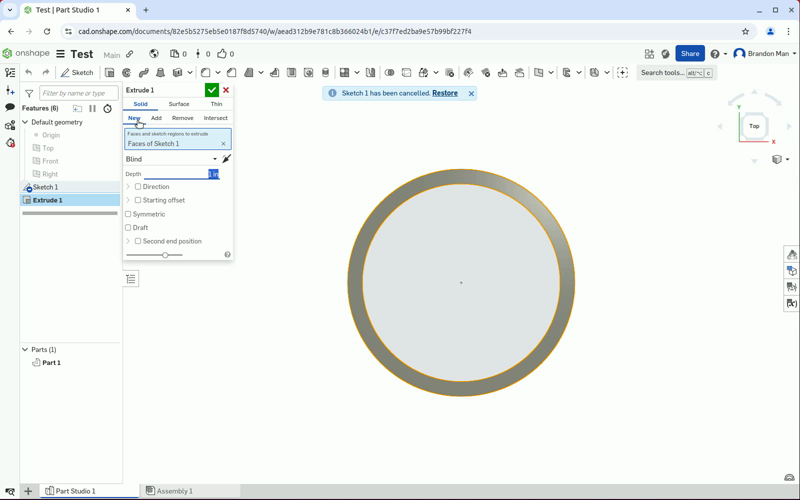
text(18.775)
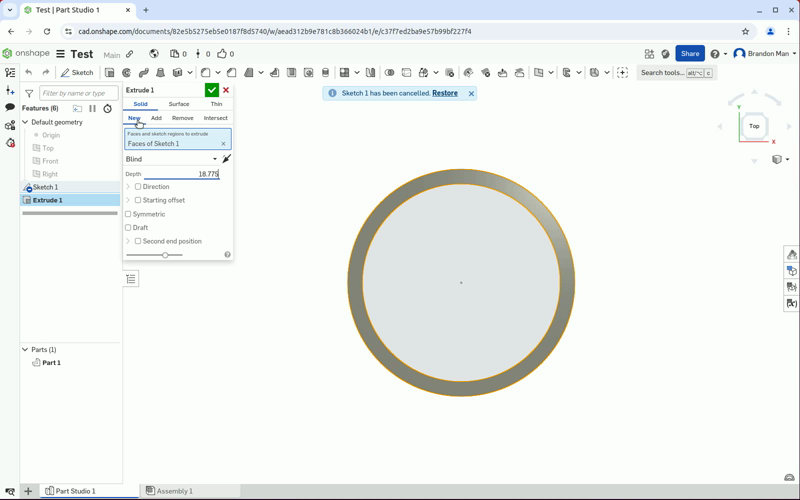
key(enter)
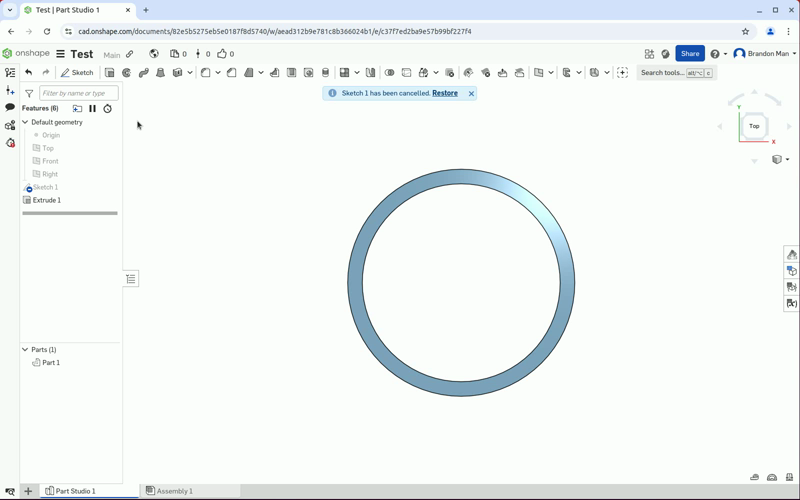
key(shift+h)
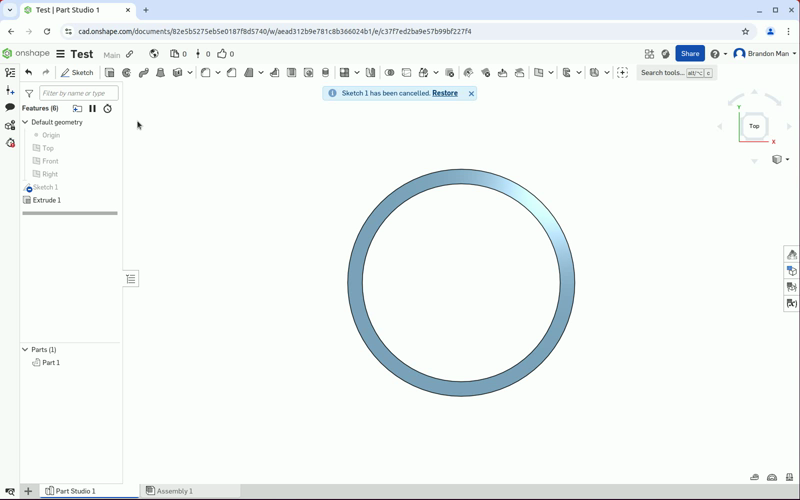
key(shift+h)
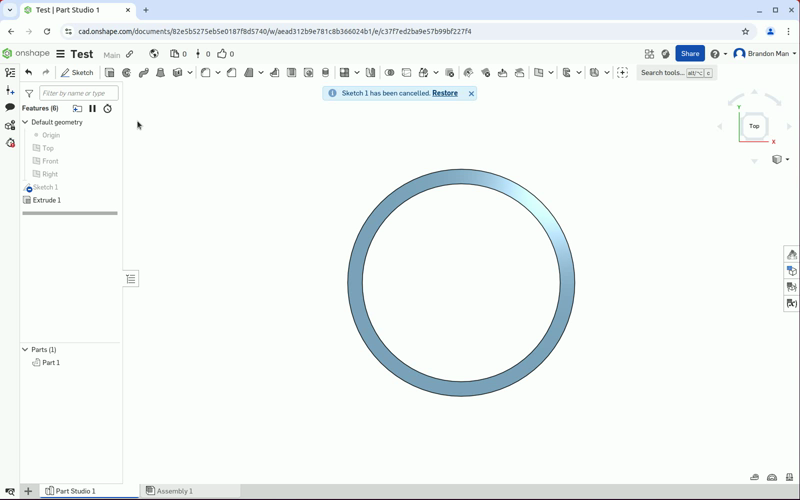
mouse_move(73, 189)
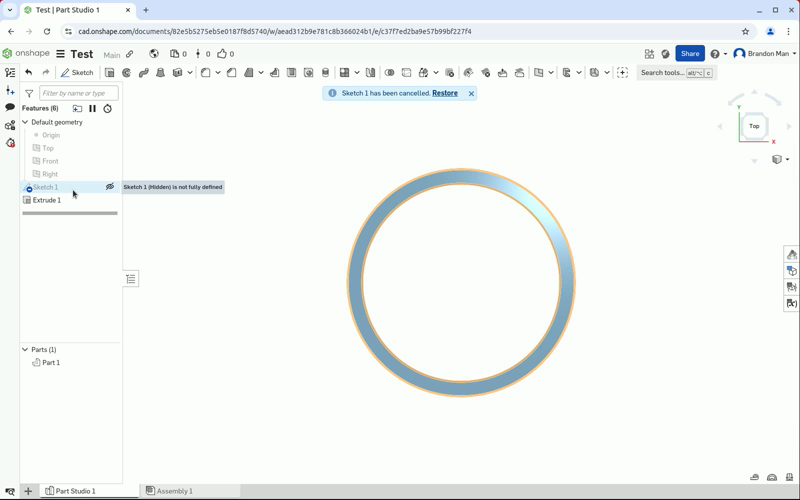
click(73, 189)
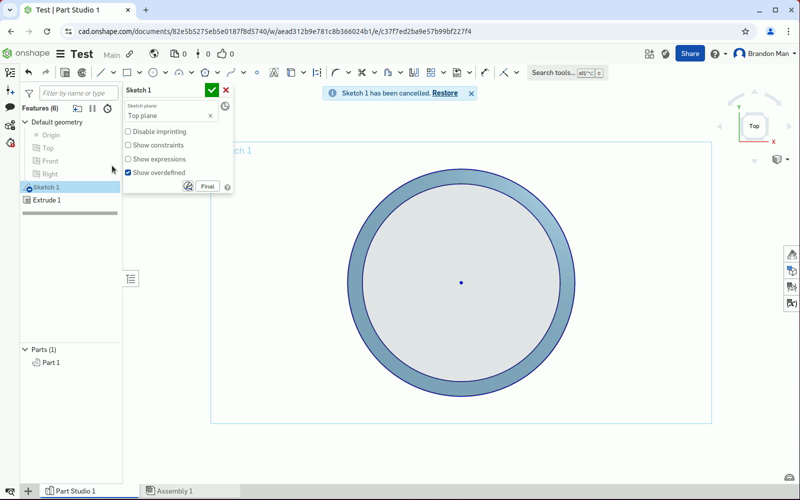
mouse_move(229, 92)
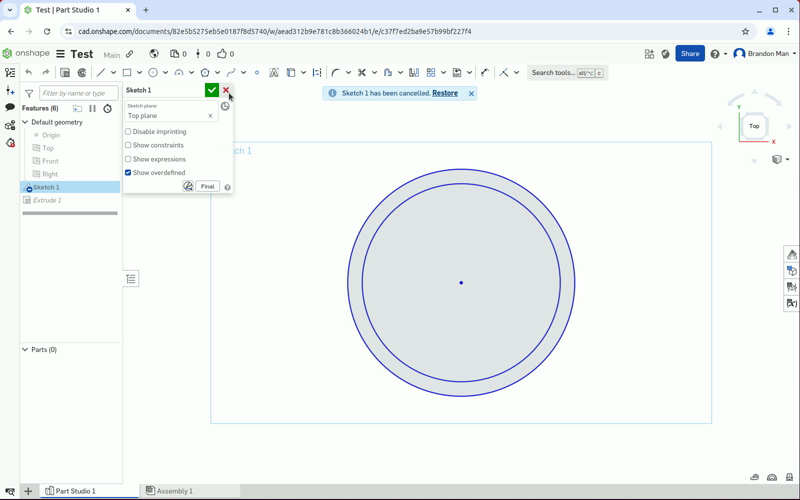
click(229, 92)
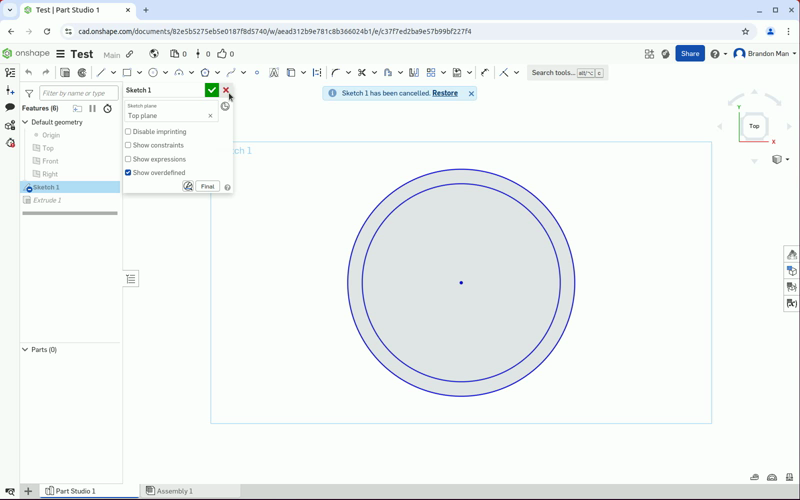
key(shift+s)
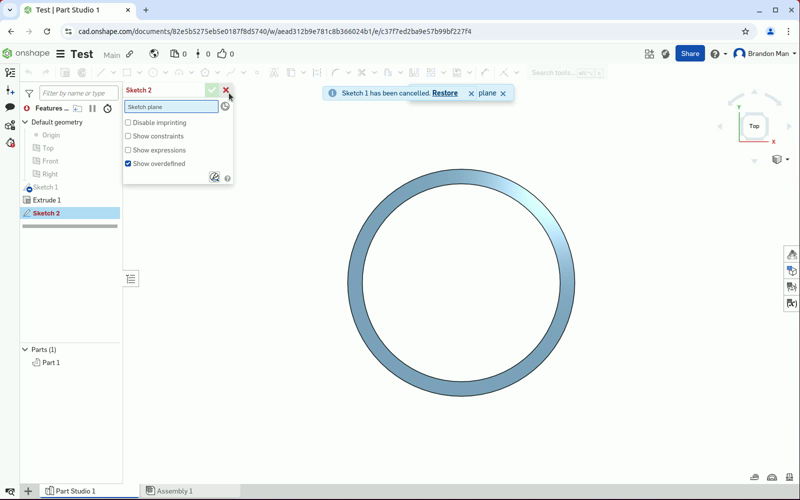
mouse_move(73, 150)
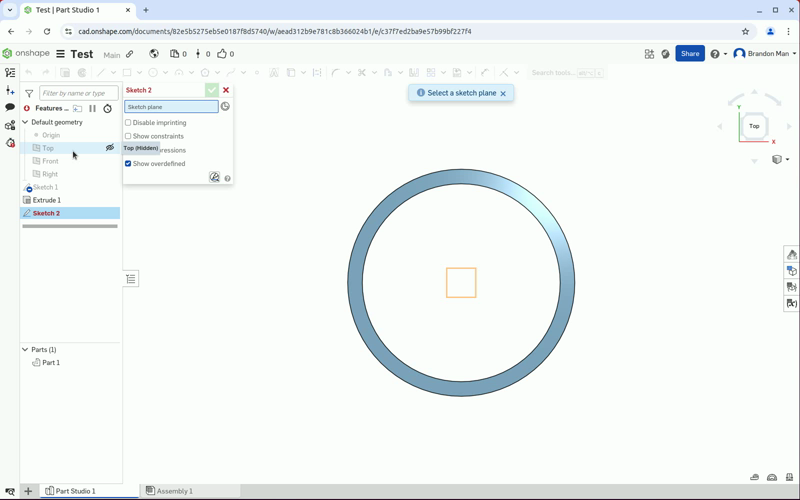
click(73, 150)
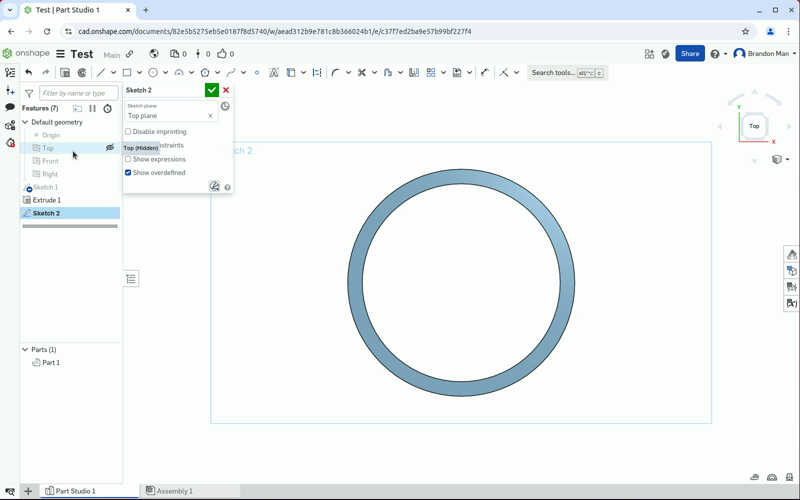
mouse_move(73, 352)
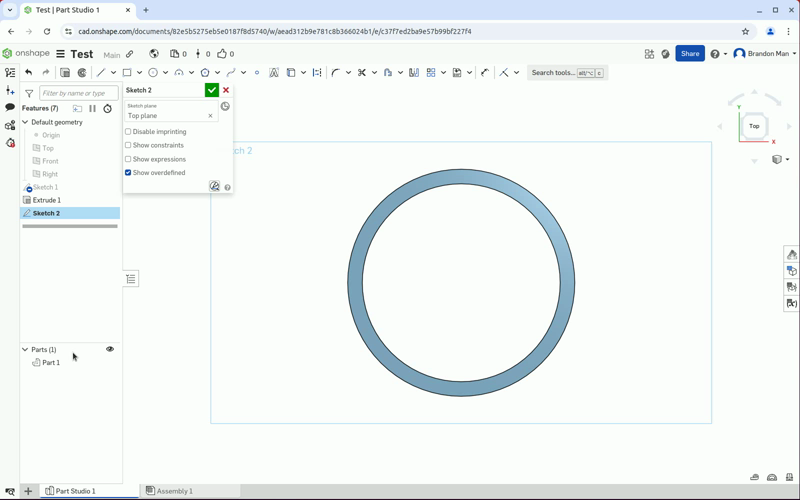
key(y)
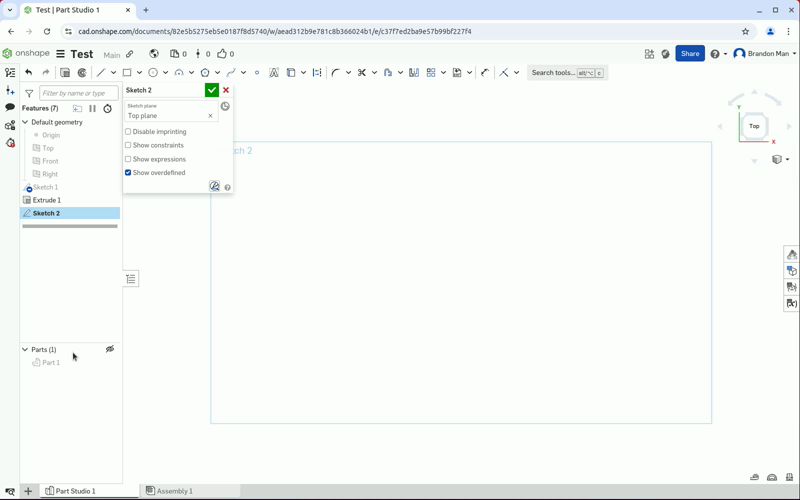
key(c)
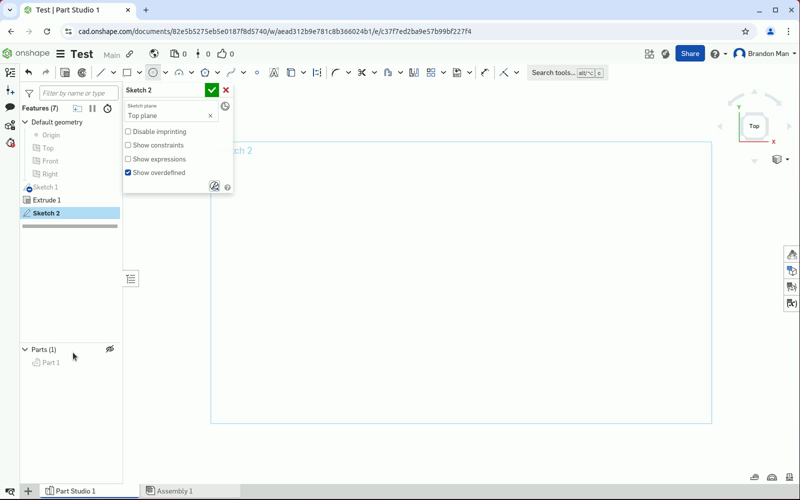
key_down(shift)
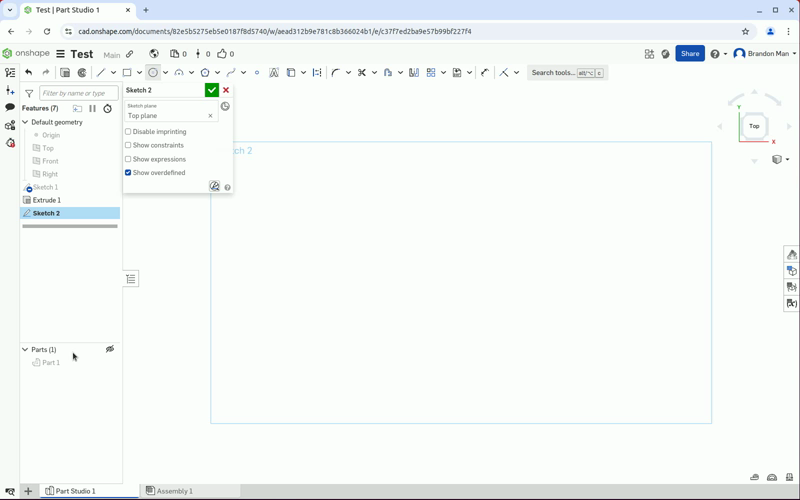
mouse_move(461, 282)
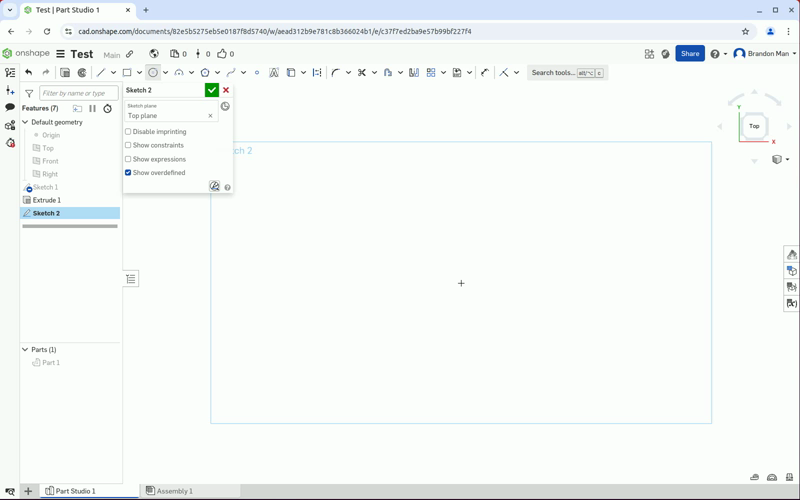
click(461, 282)
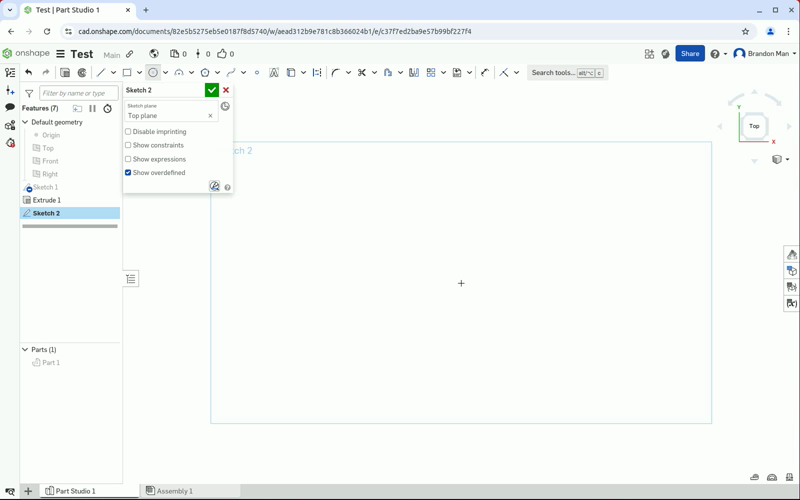
key_up(shift)
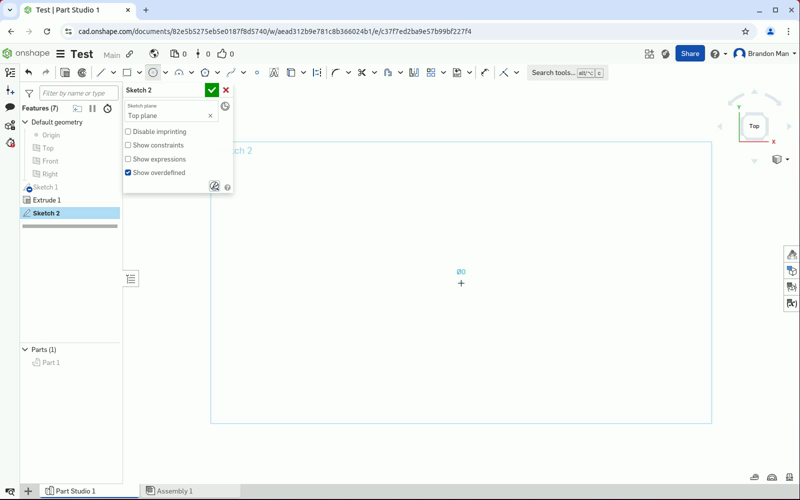
mouse_move(573, 282)
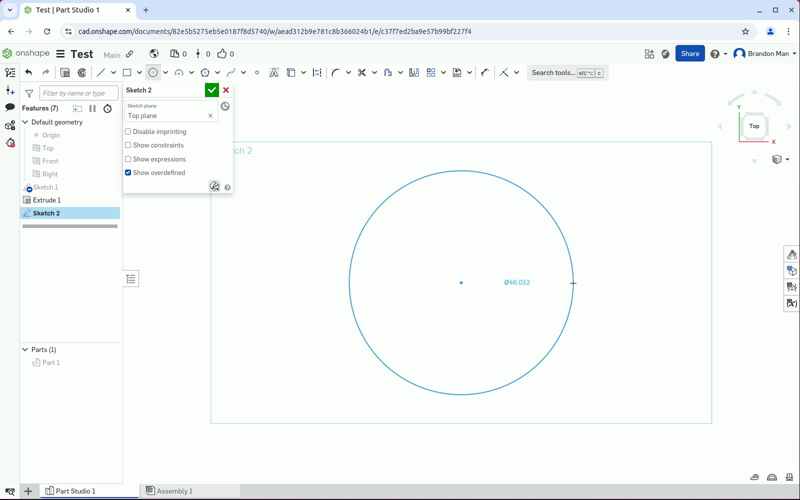
click(573, 282)
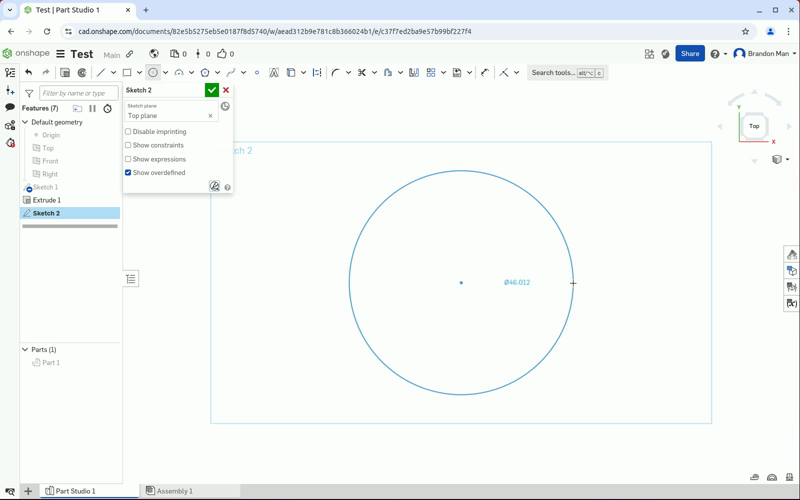
key(esc)
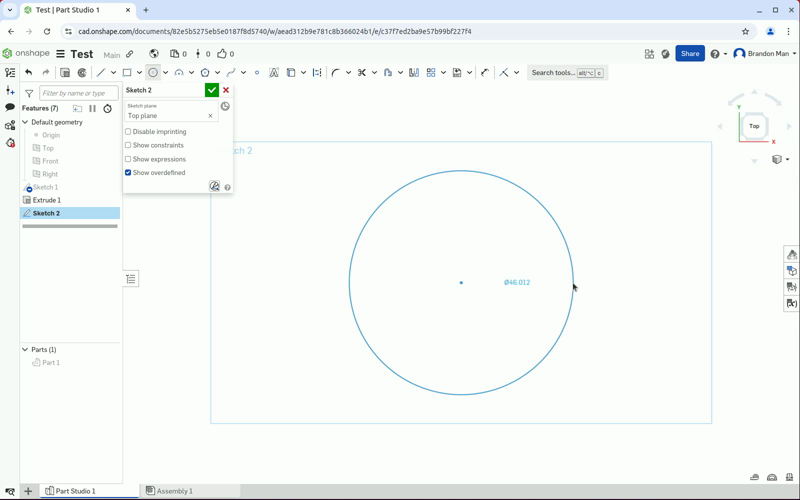
key(c)
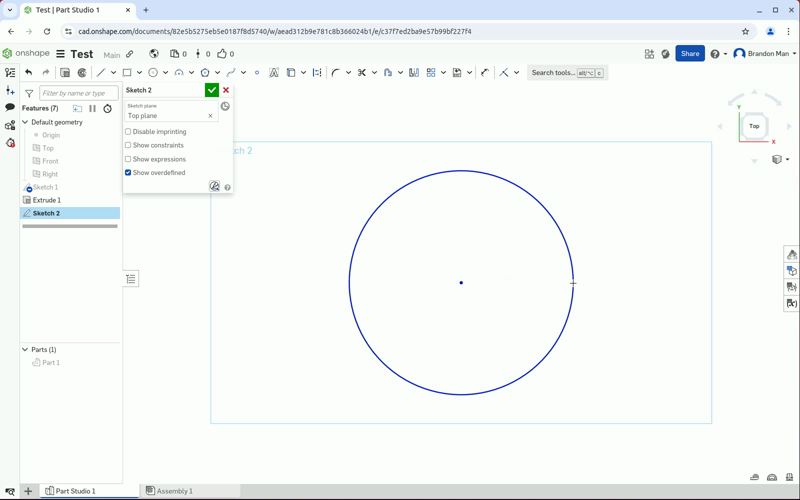
key_down(shift)
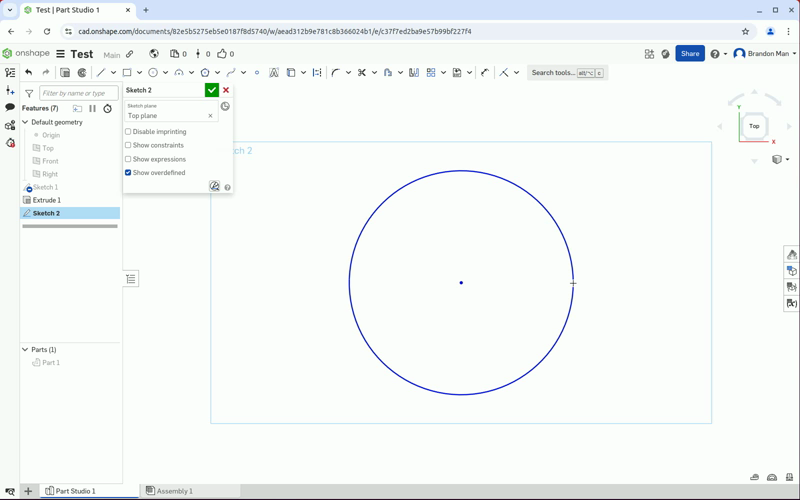
mouse_move(461, 282)
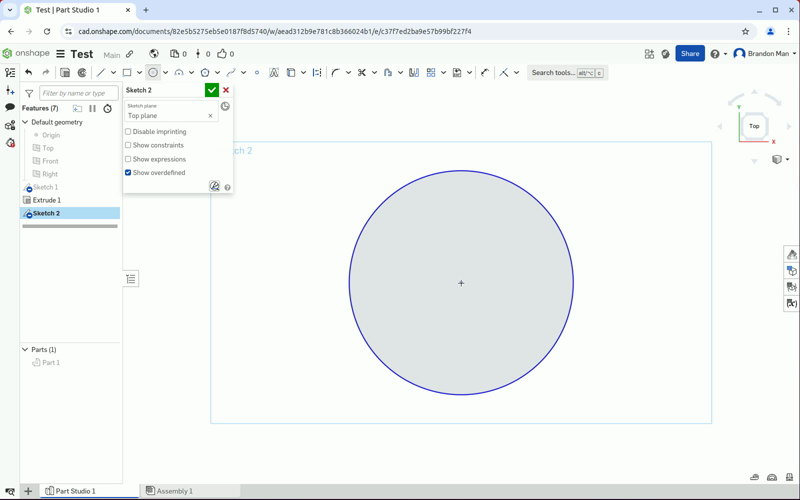
click(461, 282)
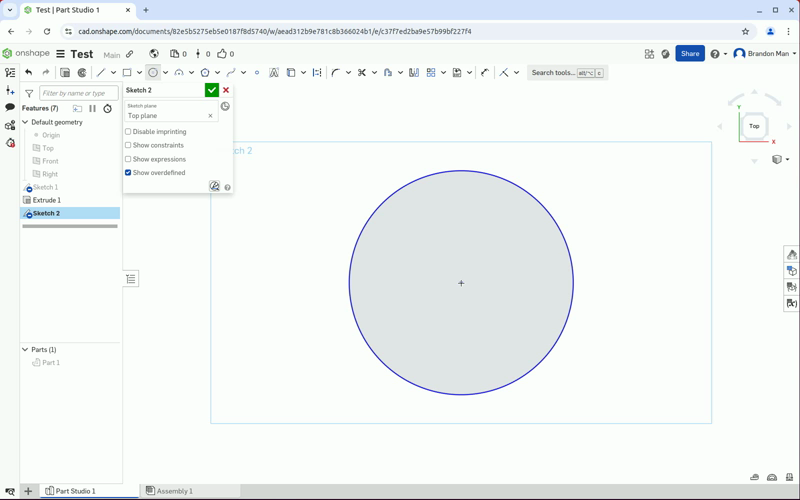
key_up(shift)
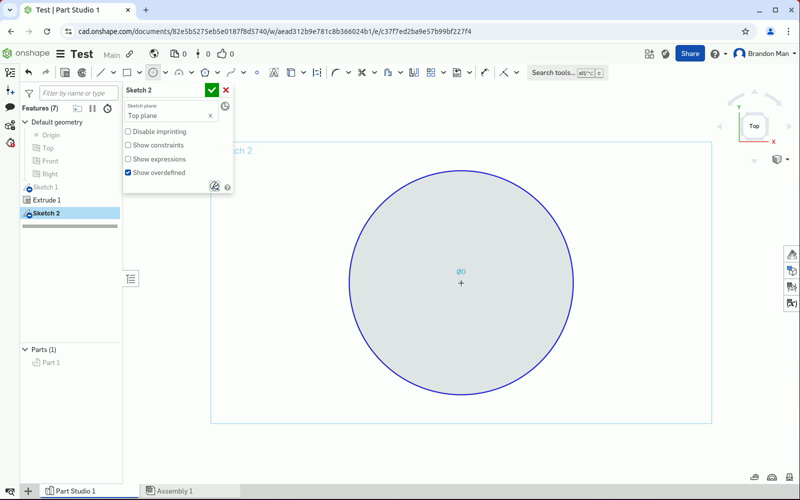
mouse_move(566, 282)
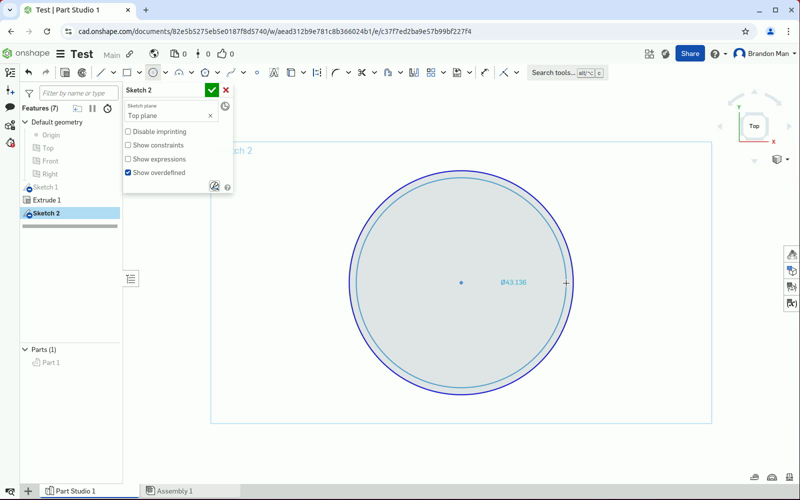
click(566, 282)
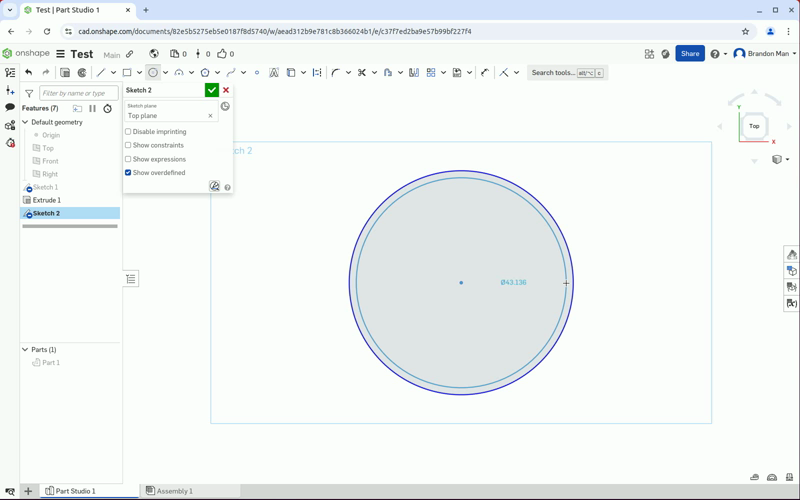
key(esc)
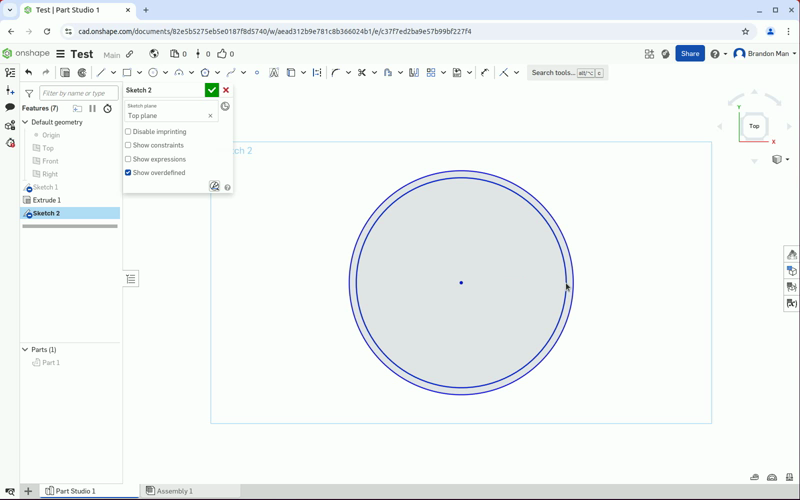
mouse_move(497, 384)
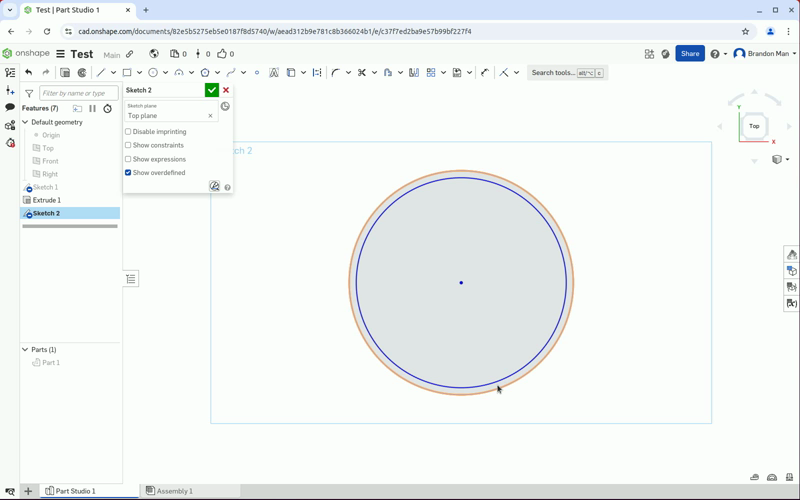
click(497, 384)
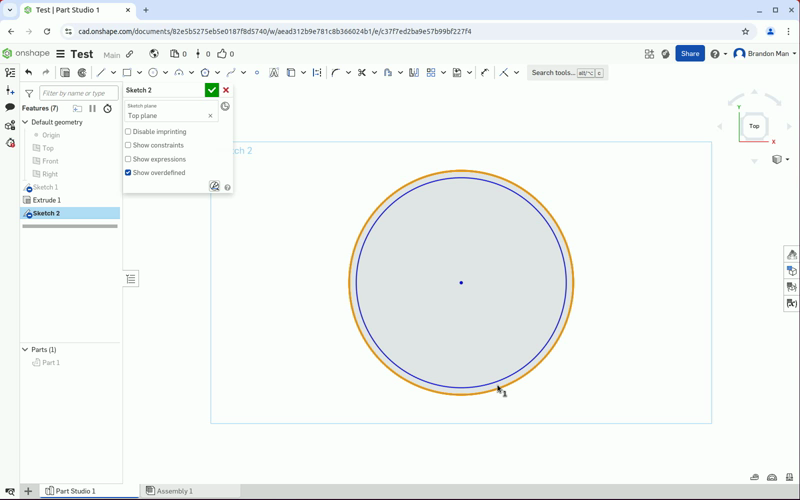
mouse_move(73, 352)
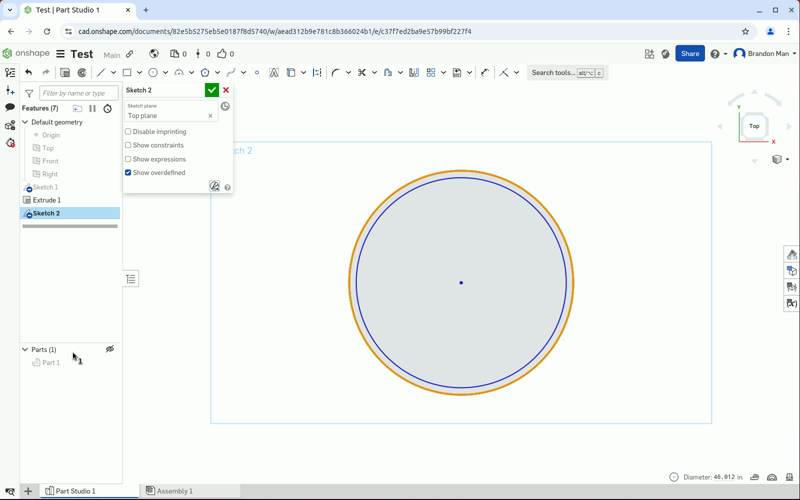
key(shift+y)
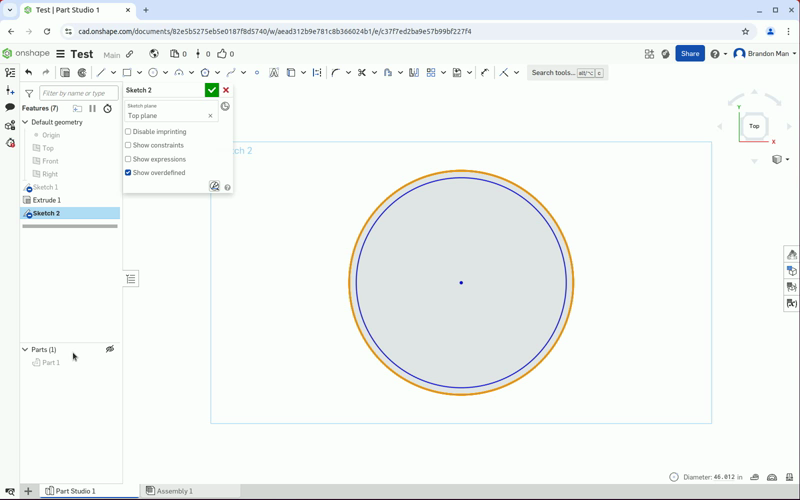
key(shift+e)
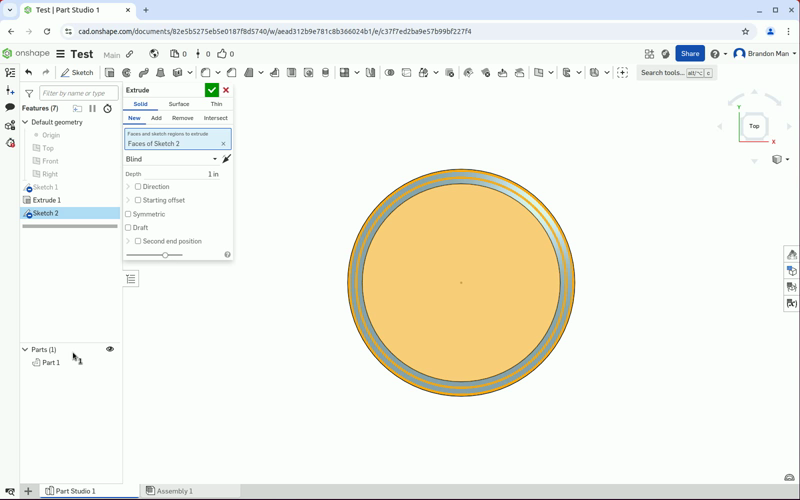
mouse_move(143, 106)
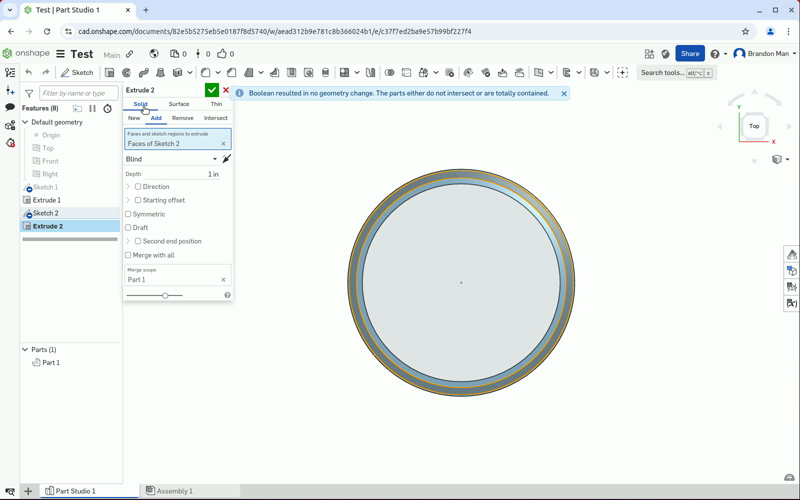
click(143, 106)
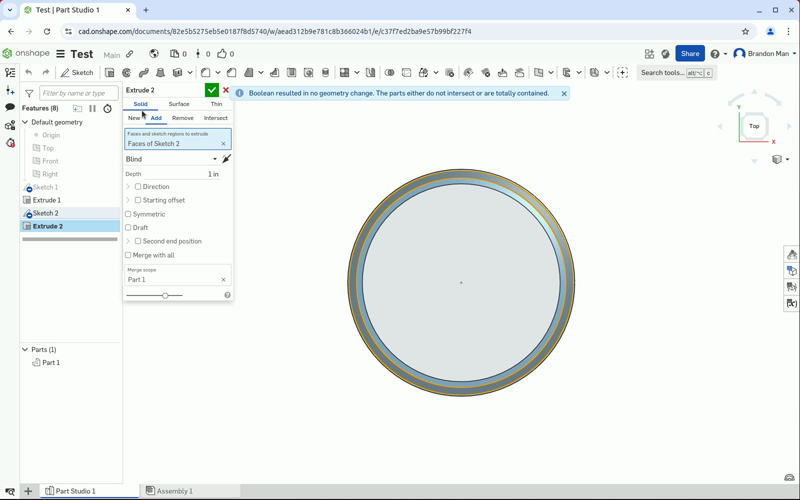
mouse_move(137, 120)
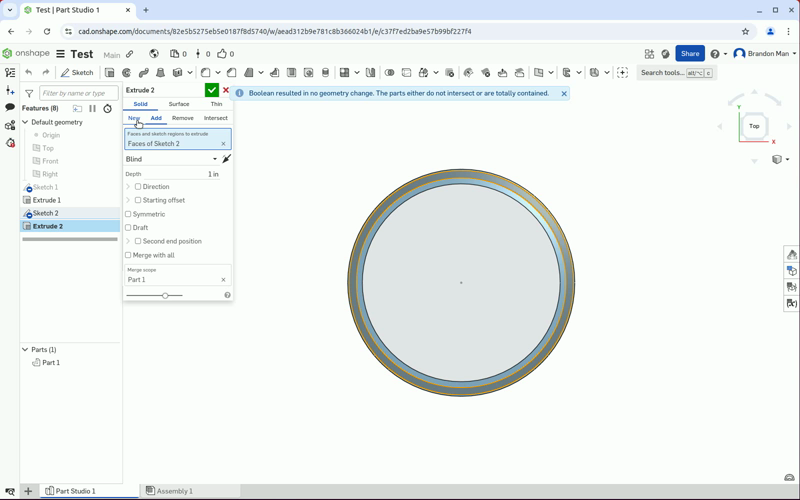
click(137, 120)
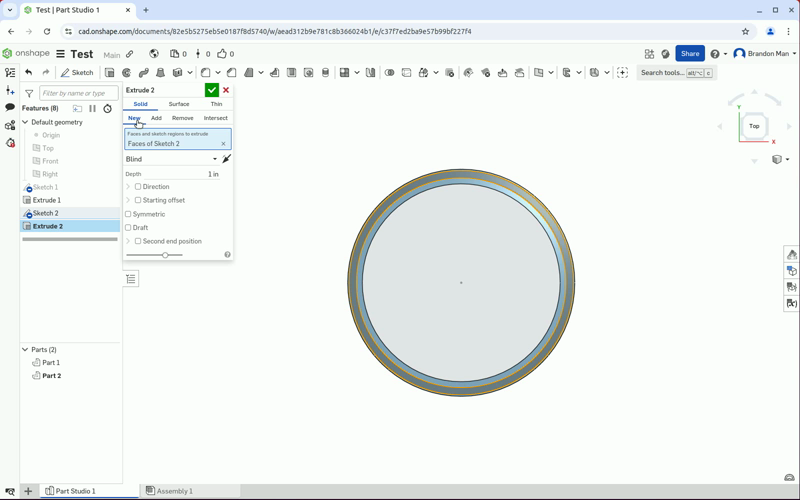
key(tab, 4)
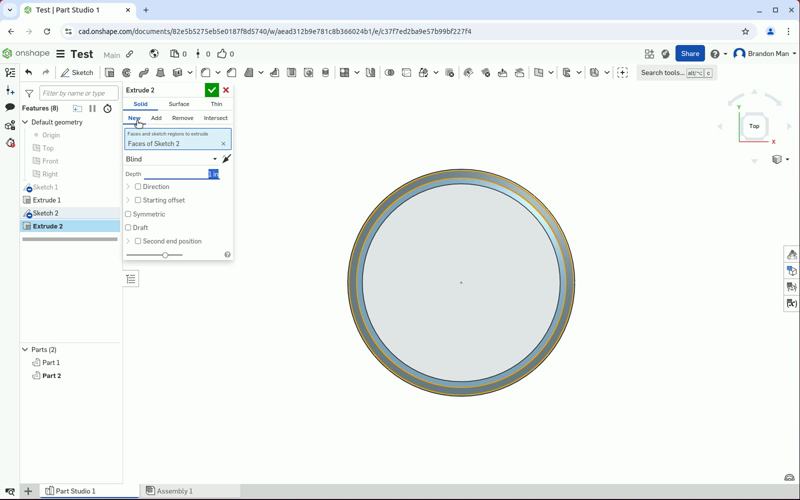
text(10.11)
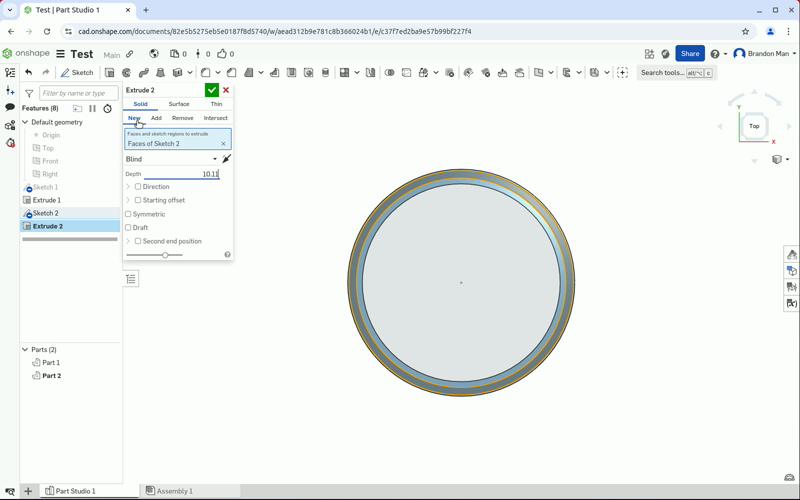
key(enter)
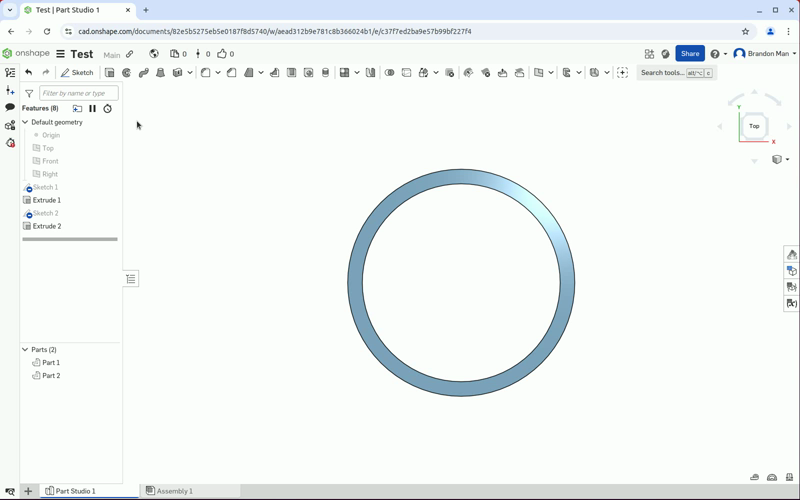
key(shift+h)
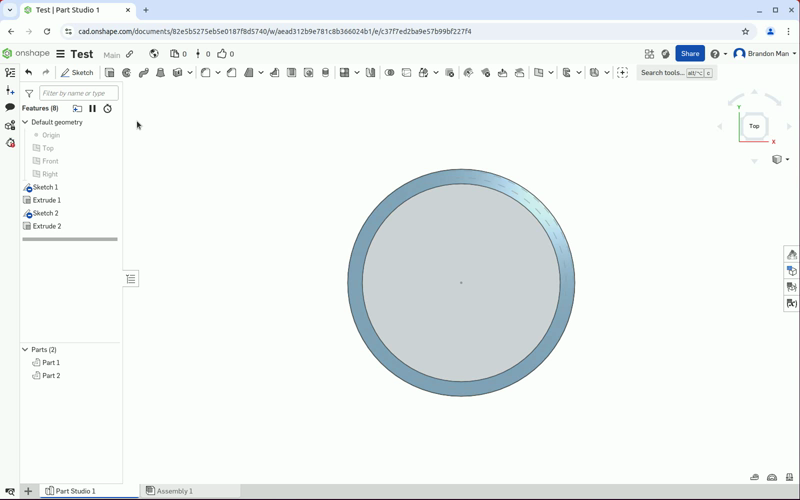
key(shift+h)
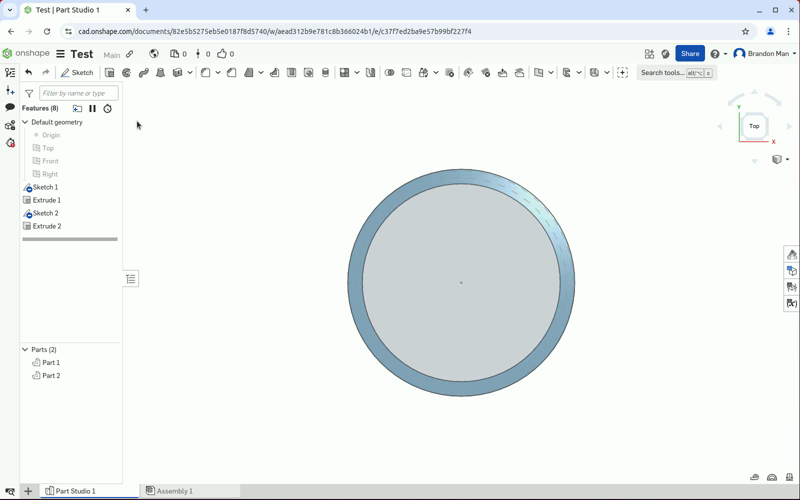
key(shift+7)
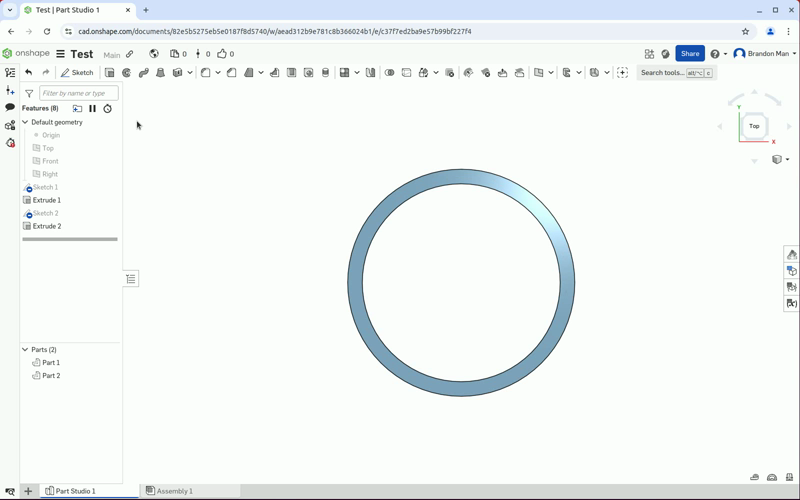
key(up, 3)
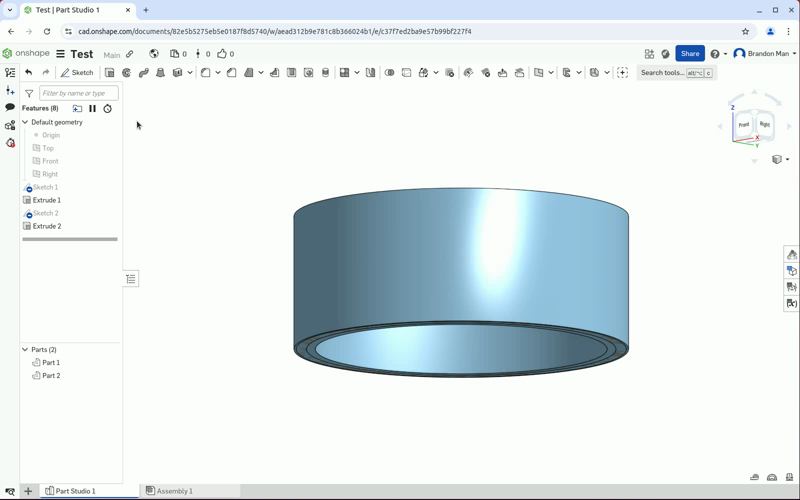
key(left, 3)
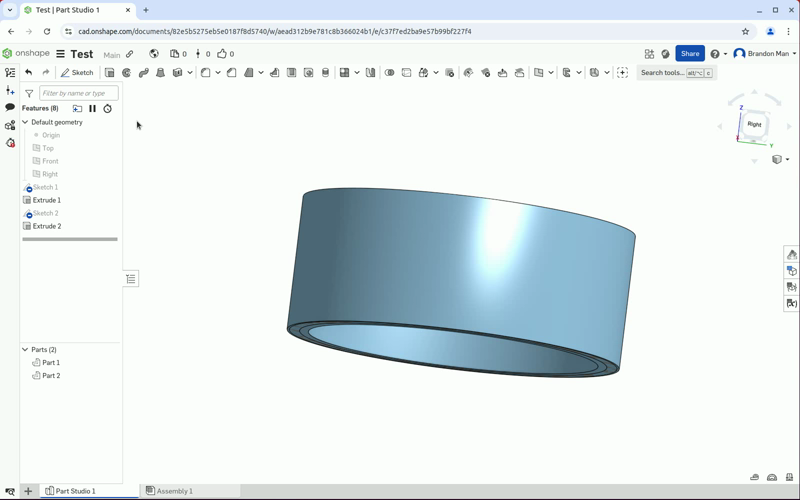
key(right, 3)
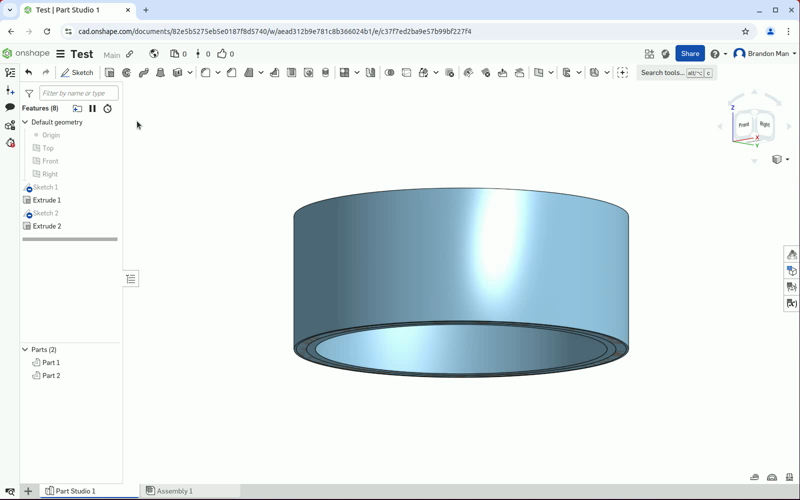
key(down, 3)
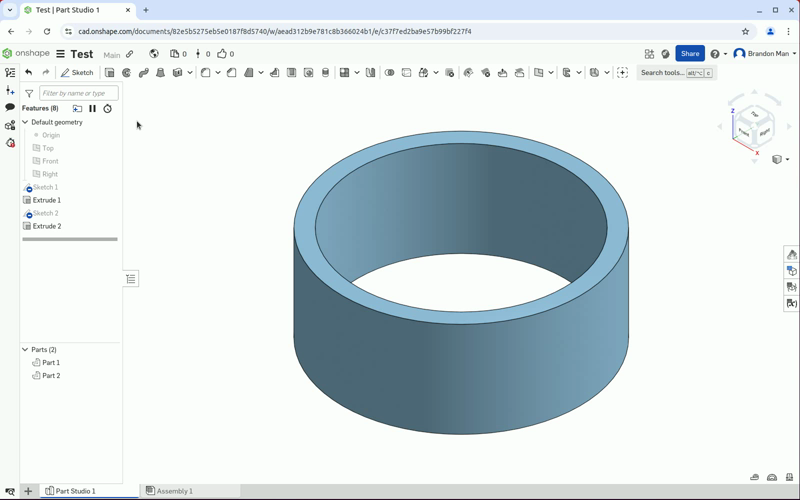
mouse_move(73, 189)
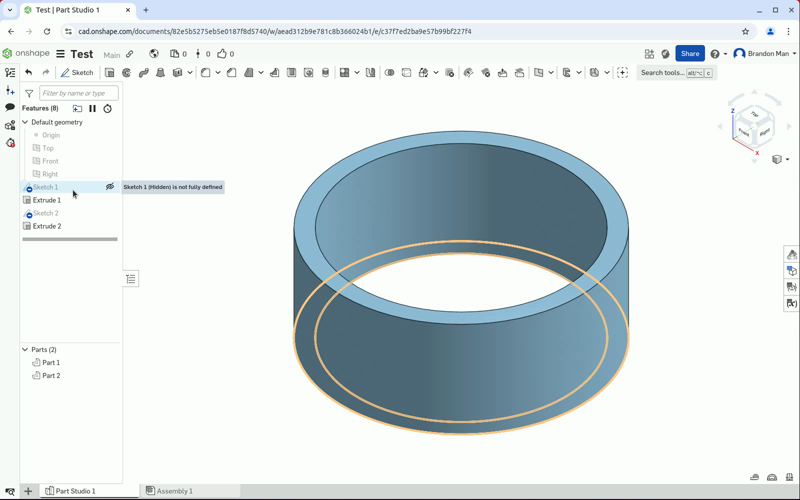
click(73, 189)